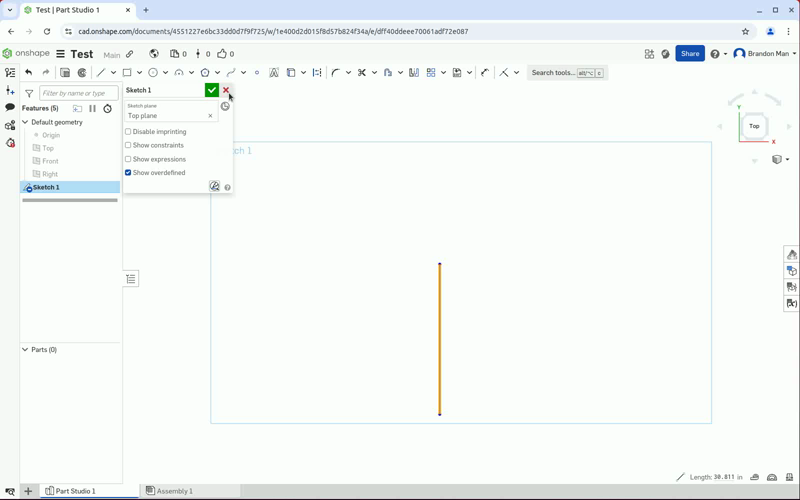
key(shift+h)
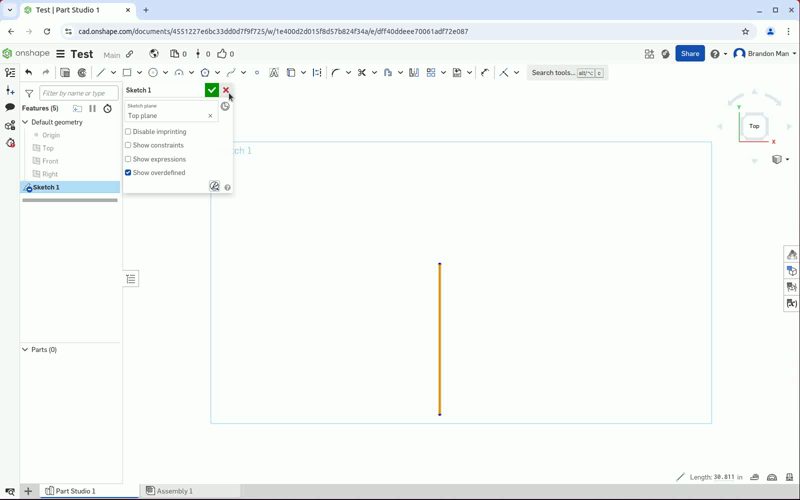
key(shift+s)
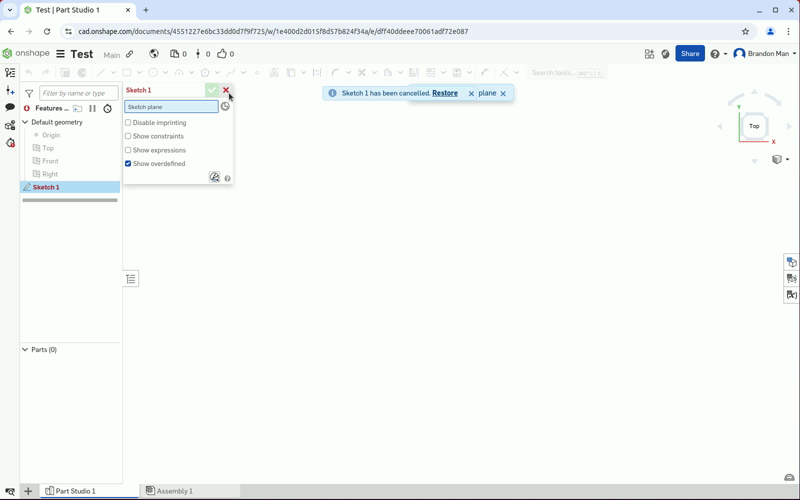
mouse_move(73, 150)
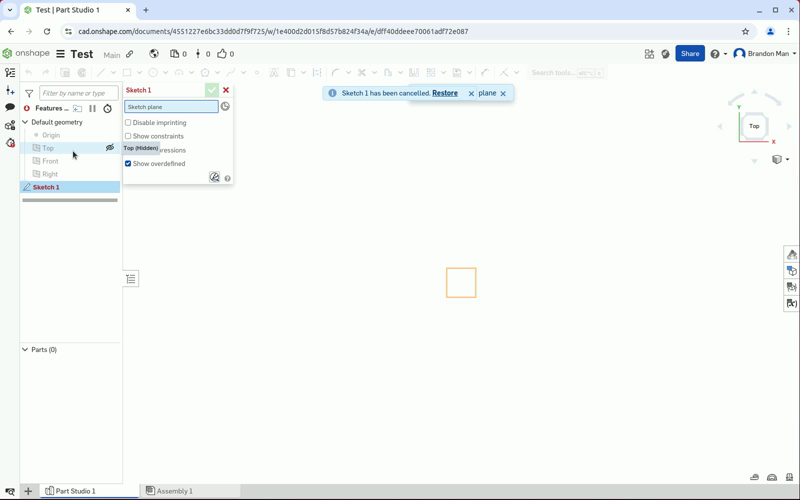
click(73, 150)
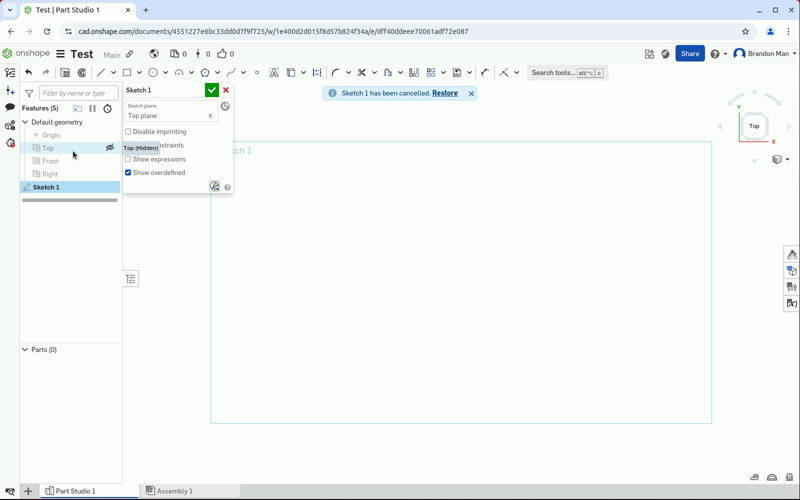
mouse_move(73, 352)
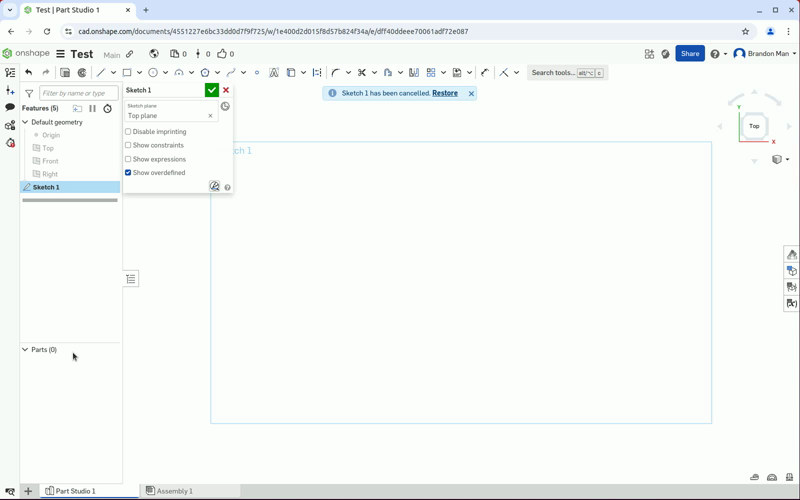
key(y)
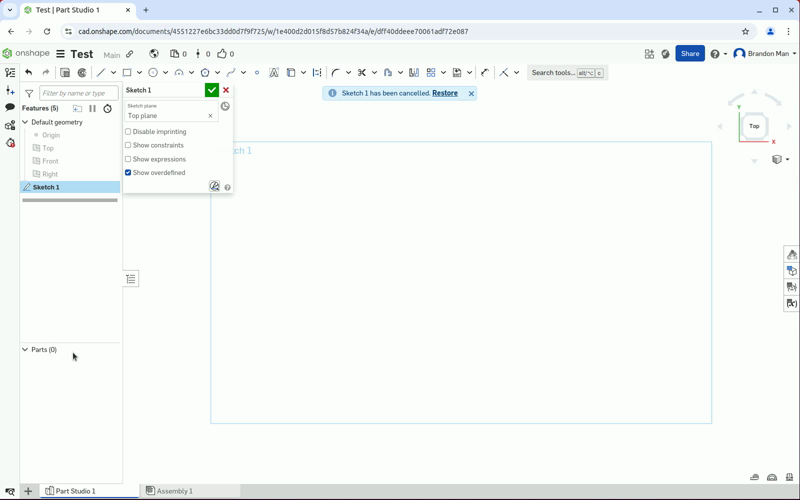
key(c)
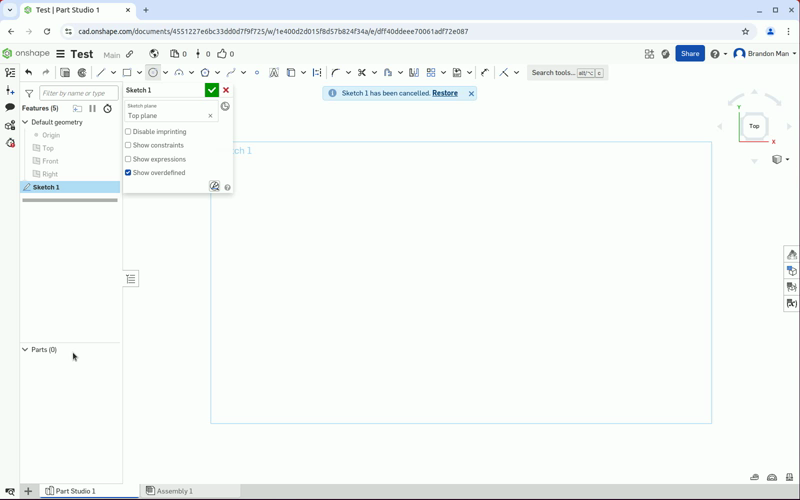
key_down(shift)
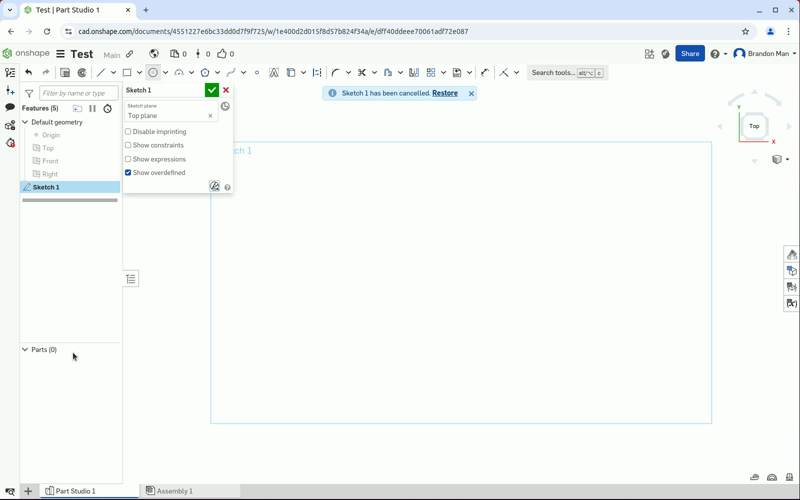
mouse_move(461, 282)
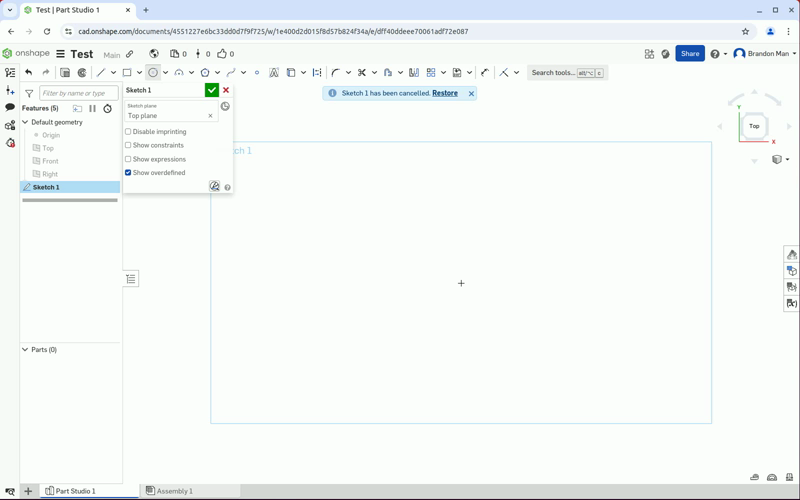
click(461, 282)
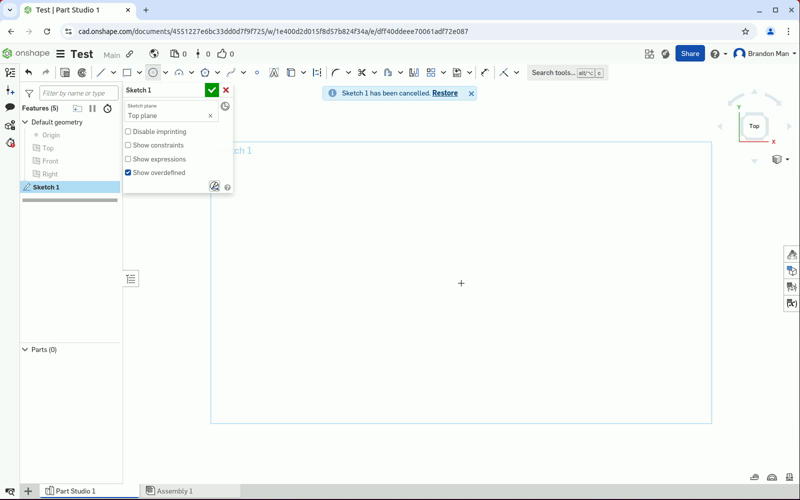
key_up(shift)
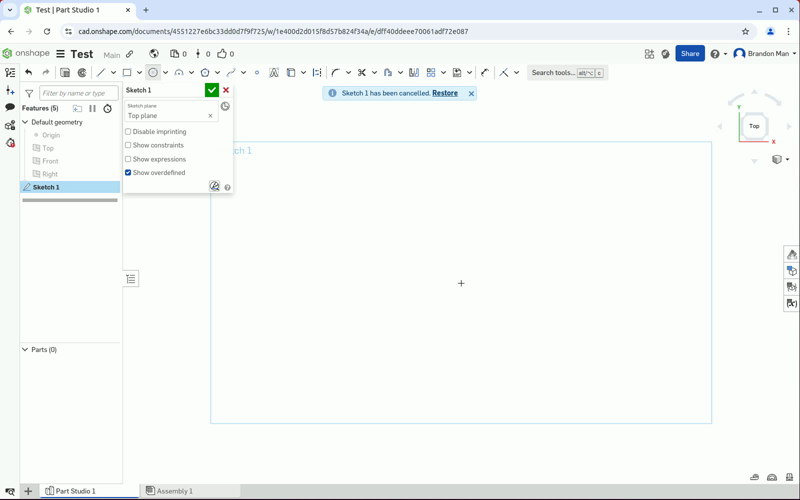
mouse_move(572, 282)
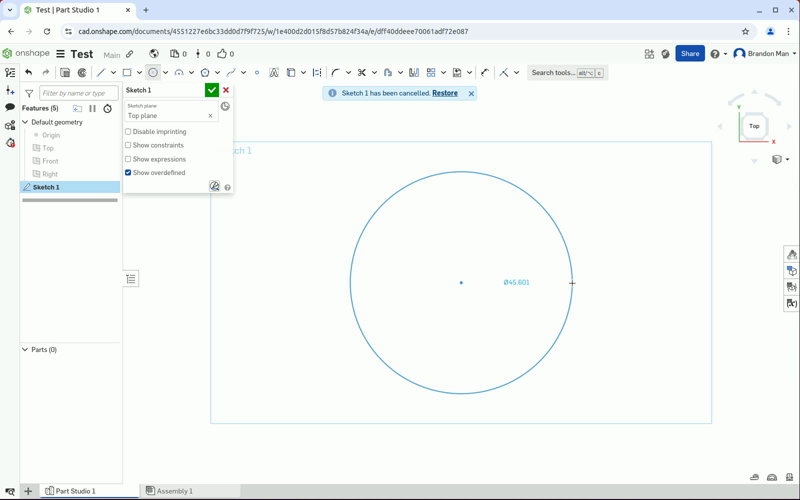
click(572, 282)
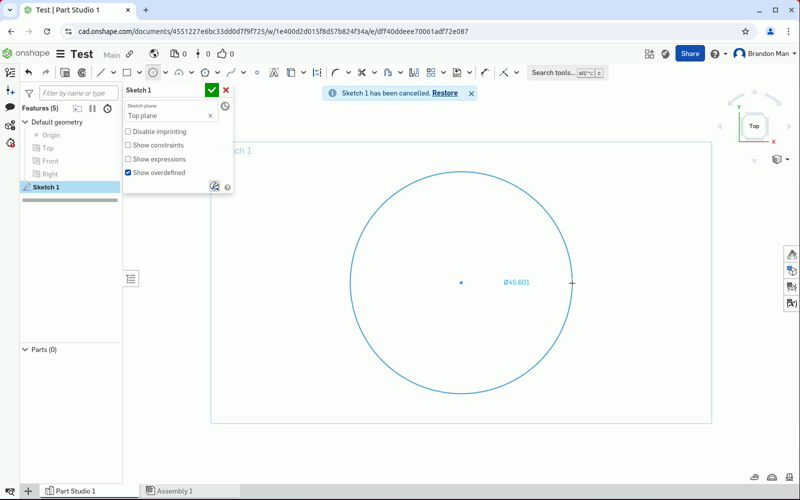
key(esc)
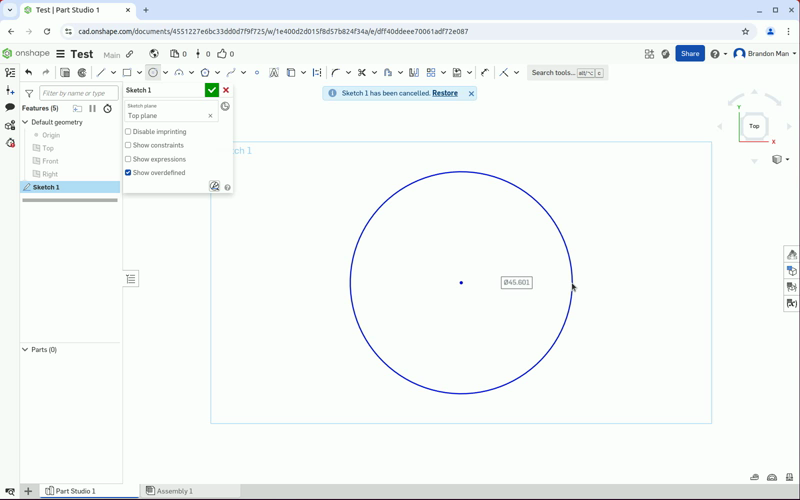
key(c)
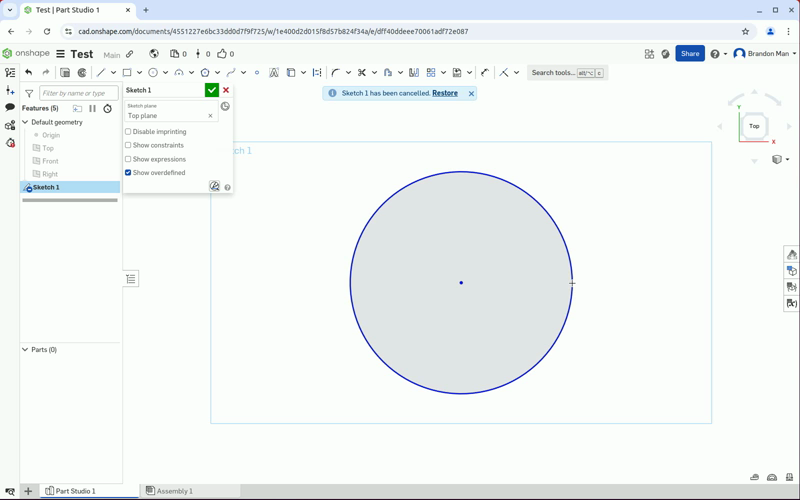
key_down(shift)
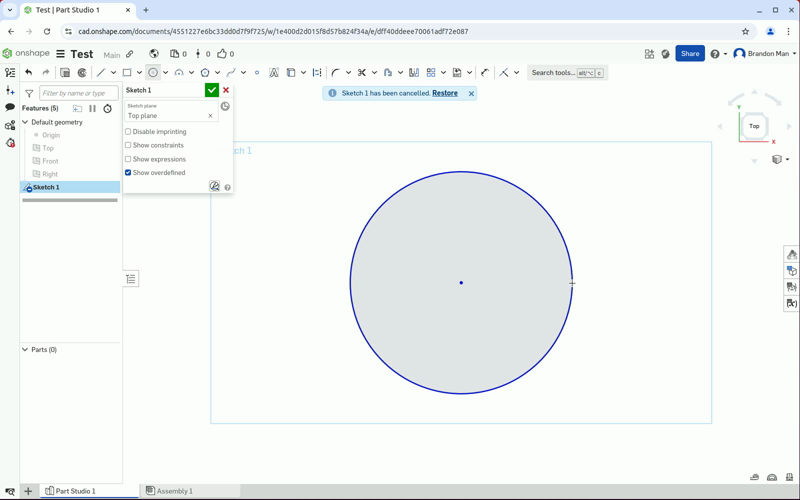
mouse_move(461, 282)
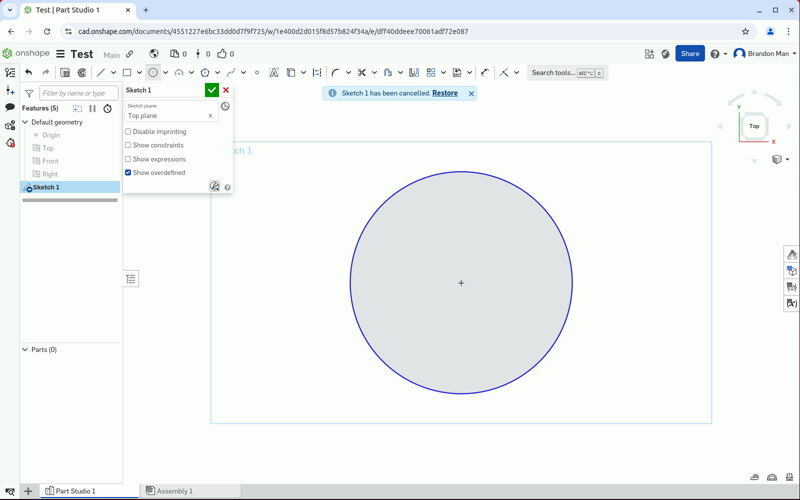
click(461, 282)
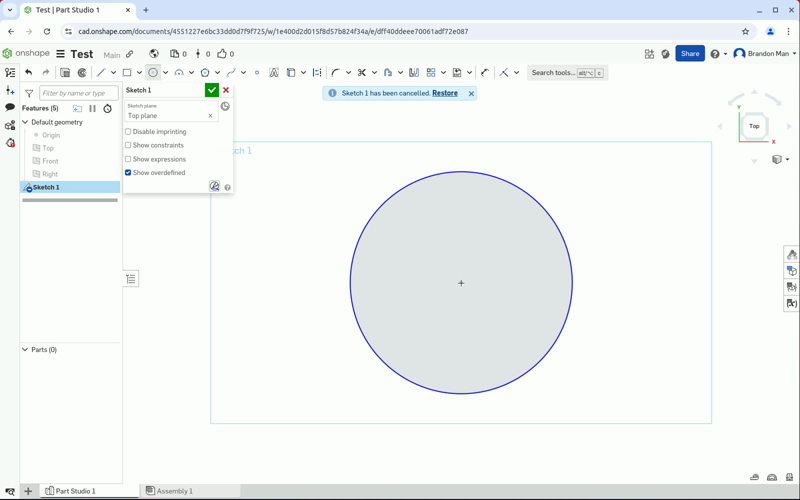
key_up(shift)
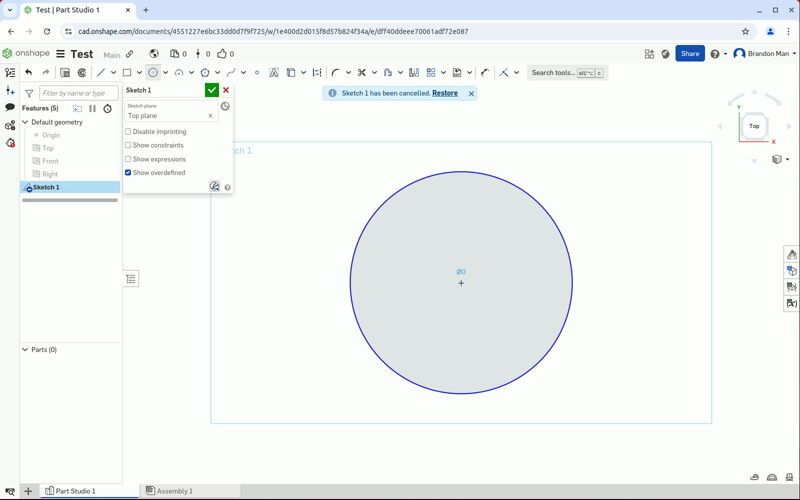
mouse_move(517, 282)
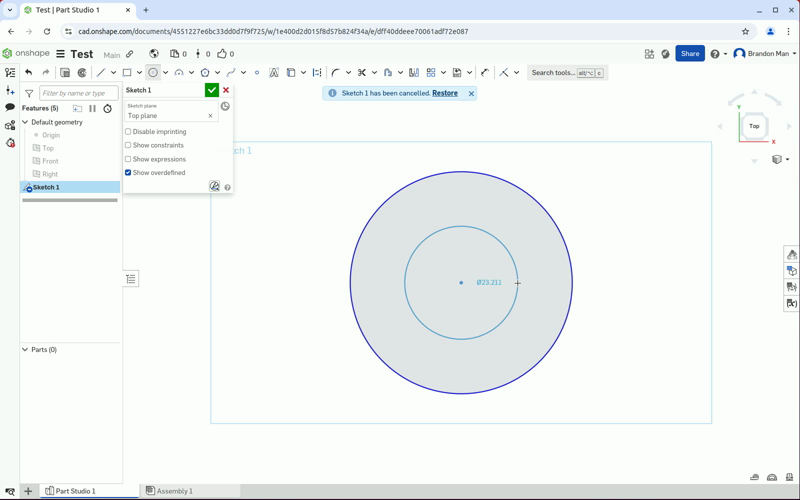
click(517, 282)
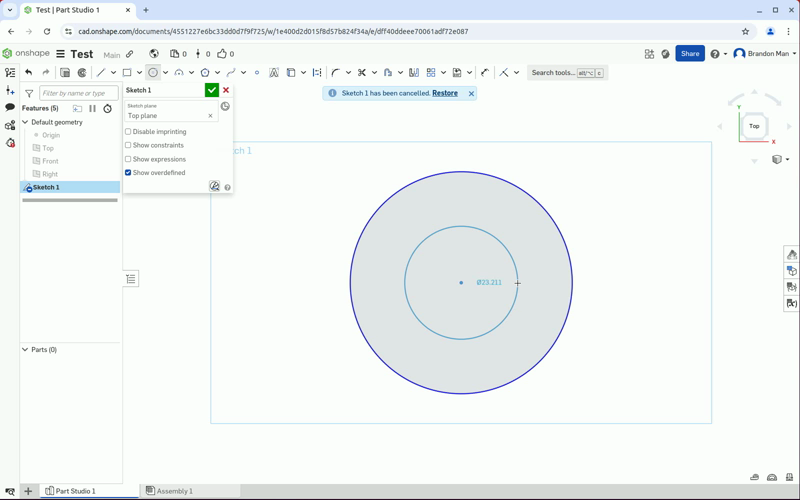
key(esc)
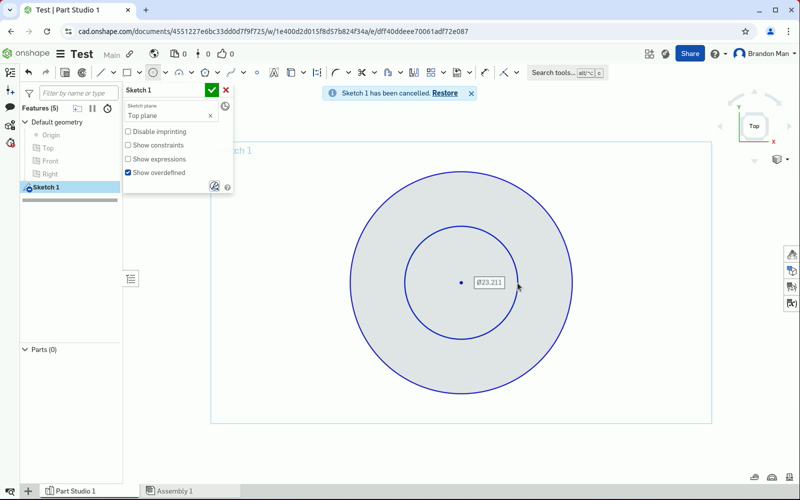
mouse_move(429, 354)
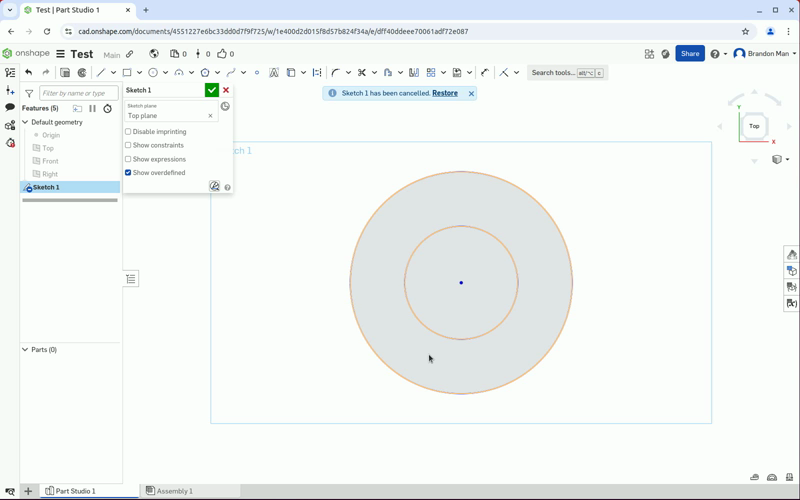
click(429, 354)
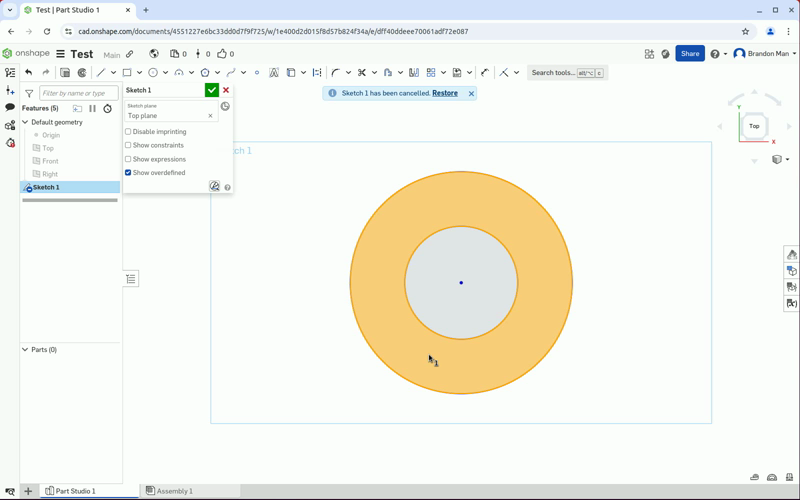
mouse_move(73, 352)
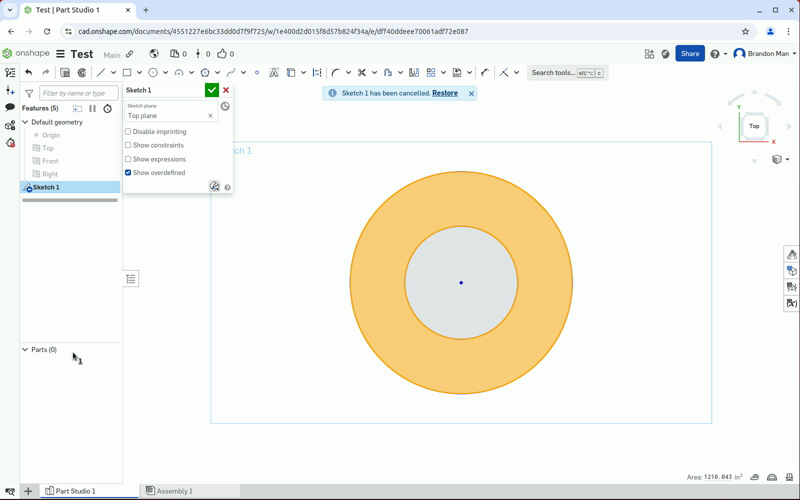
key(shift+y)
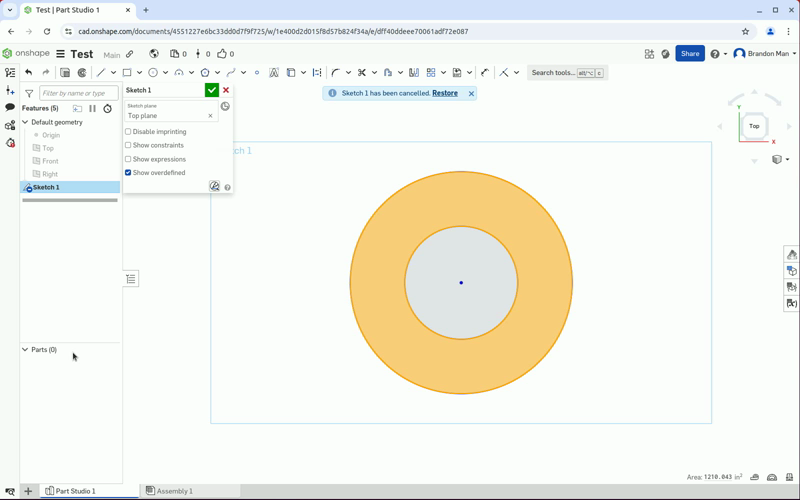
key(shift+e)
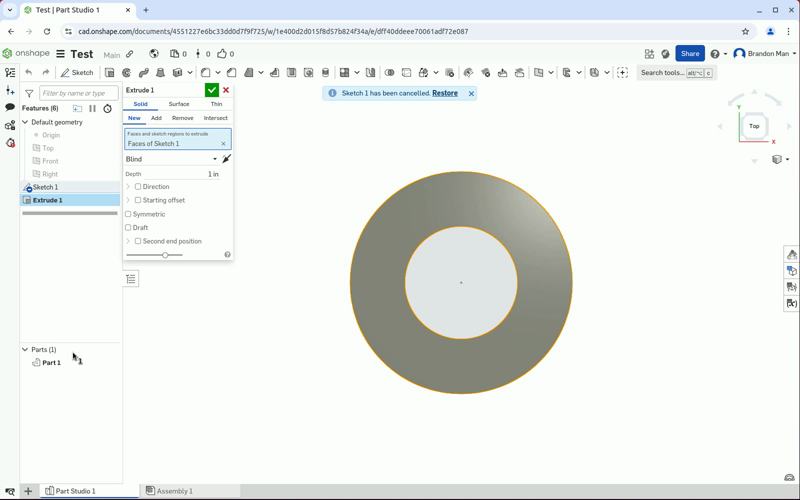
mouse_move(143, 106)
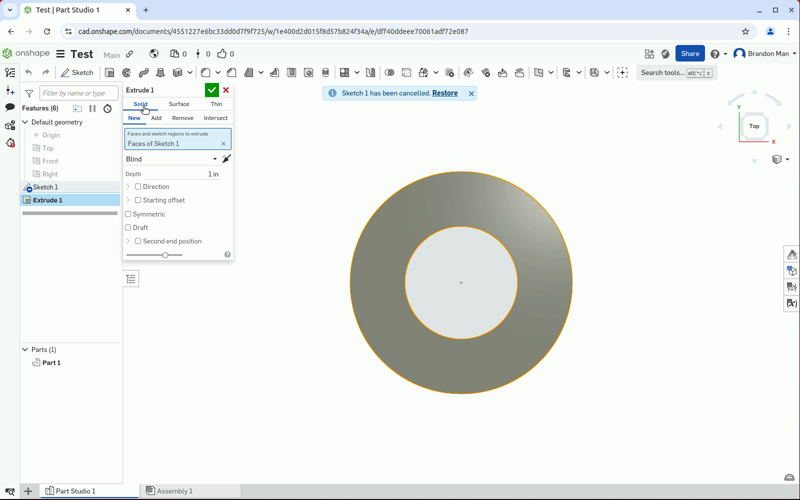
click(143, 106)
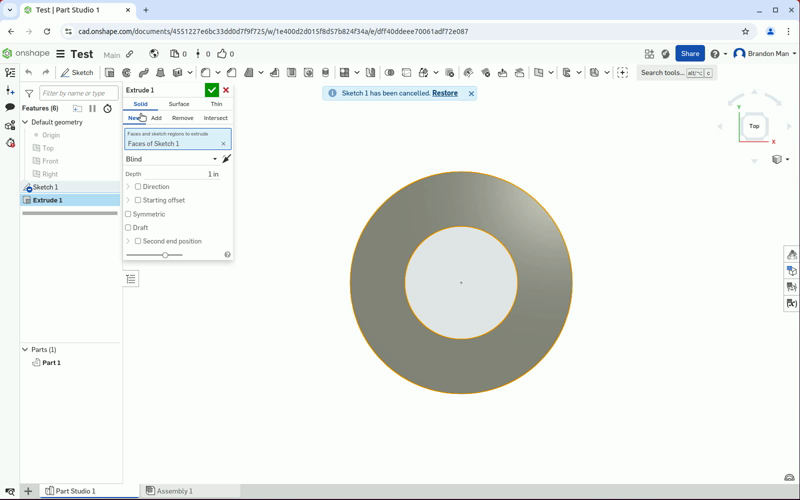
mouse_move(137, 120)
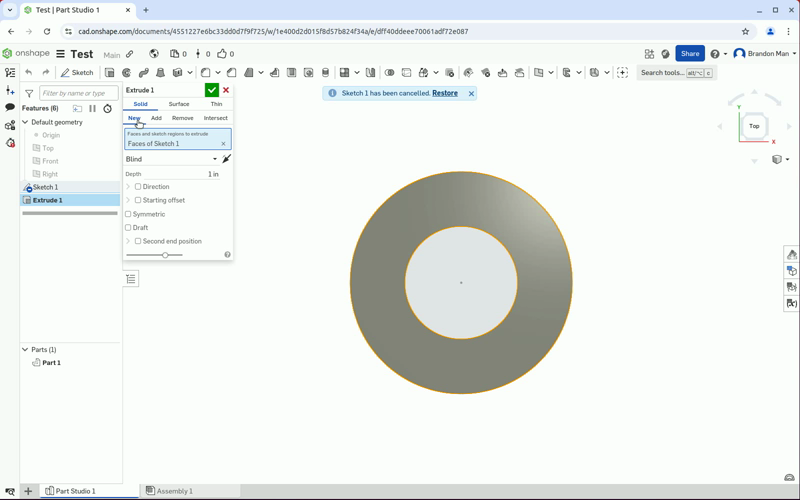
click(137, 120)
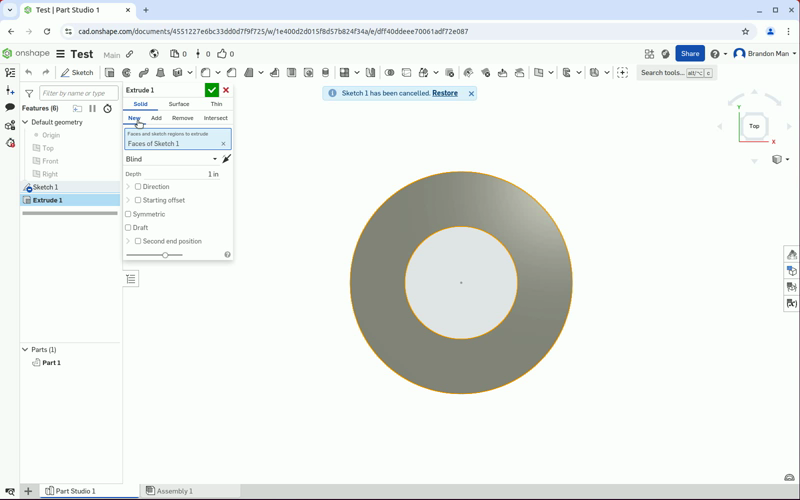
key(tab, 4)
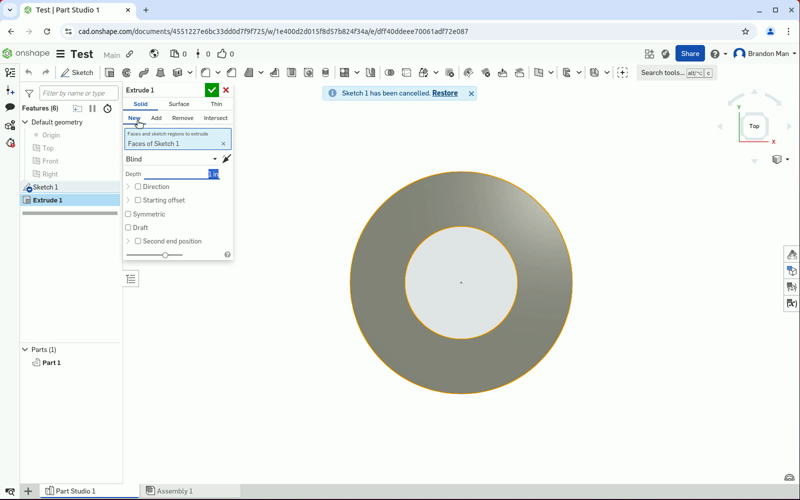
text(3.851)
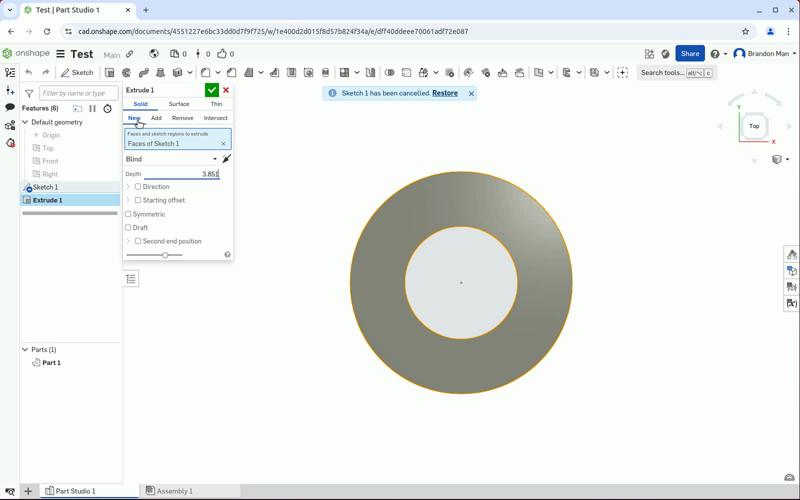
key(enter)
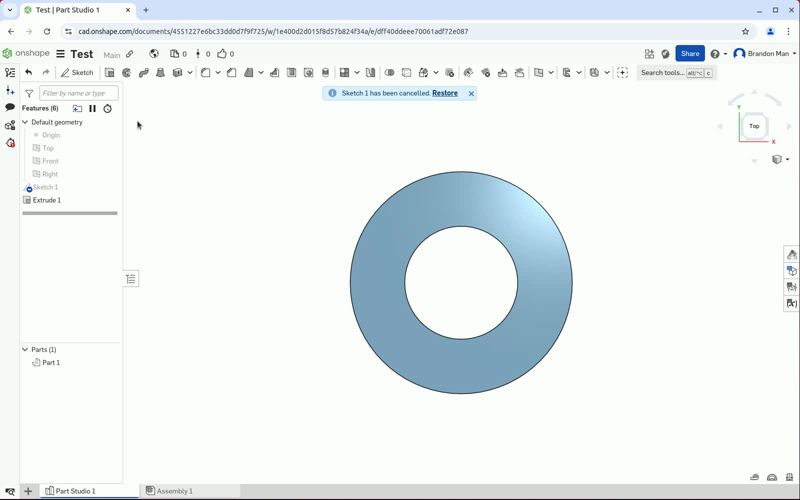
key(shift+h)
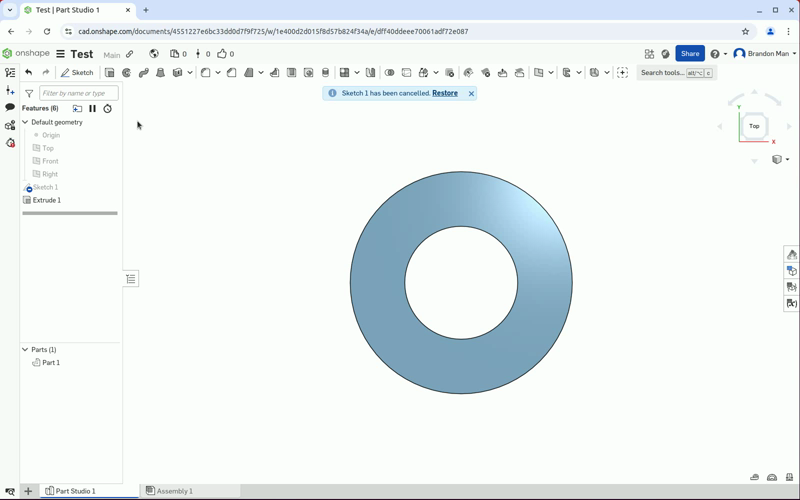
key(shift+h)
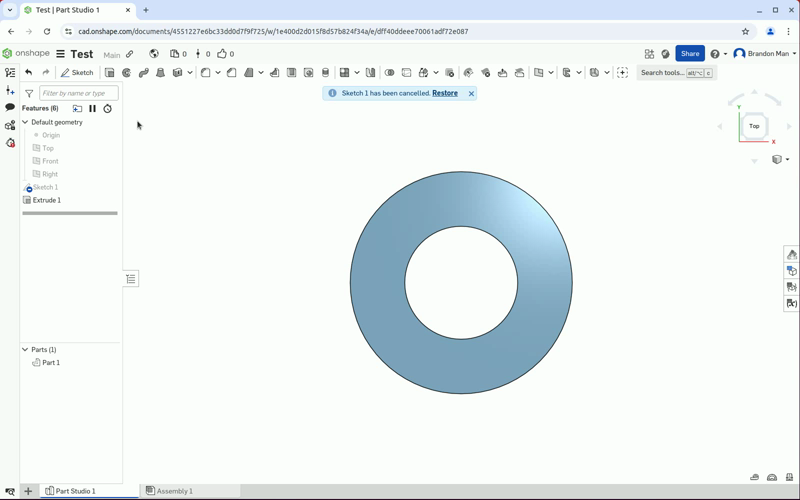
mouse_move(73, 189)
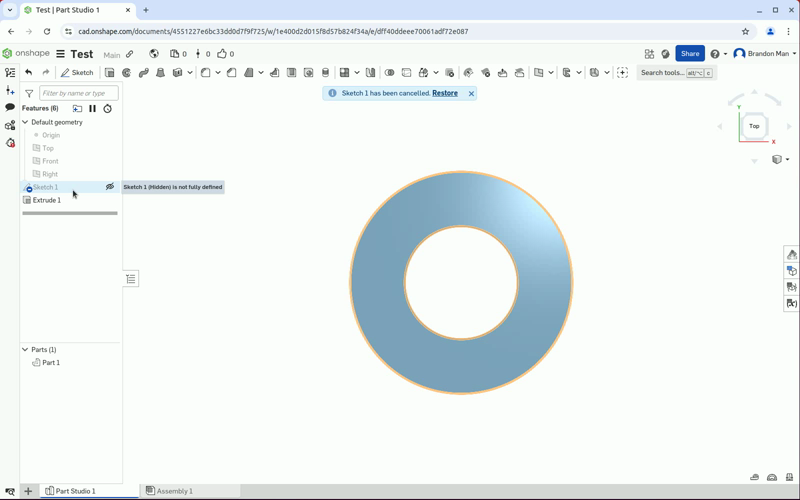
click(73, 189)
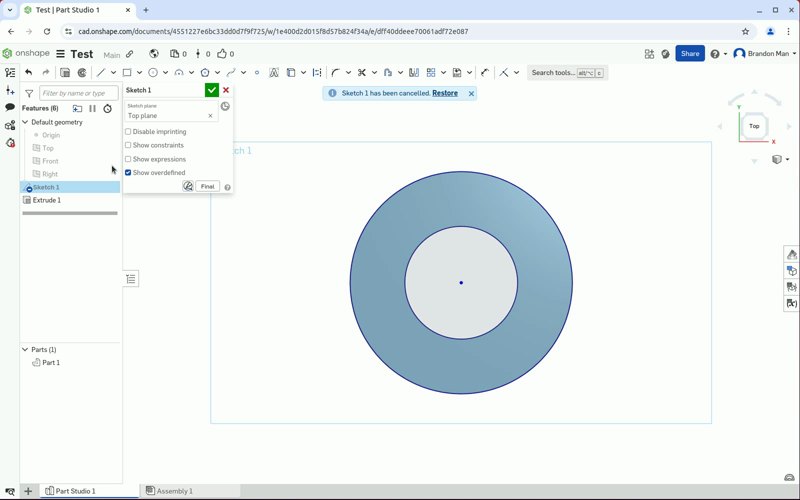
mouse_move(229, 92)
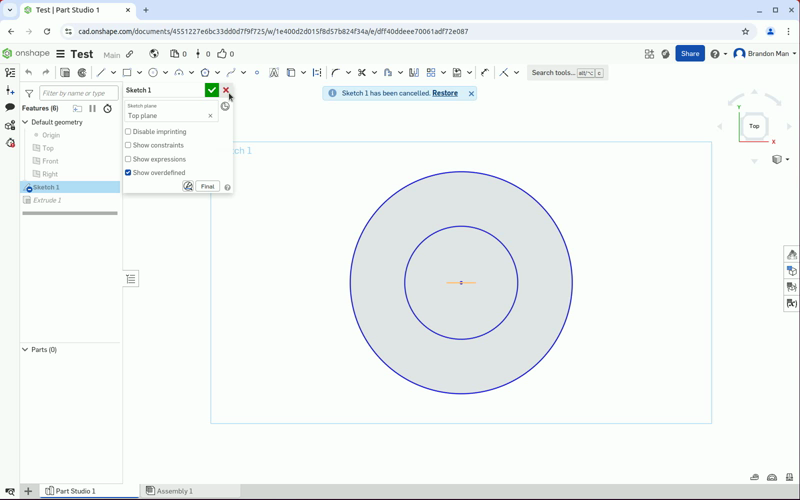
click(229, 92)
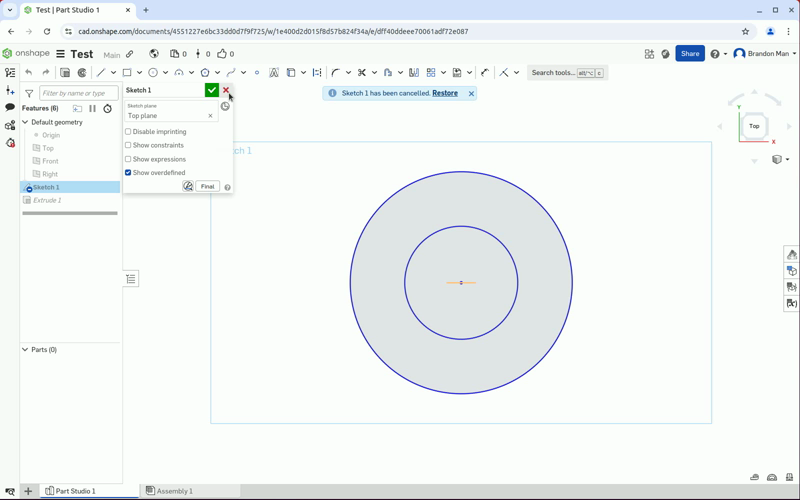
key(shift+s)
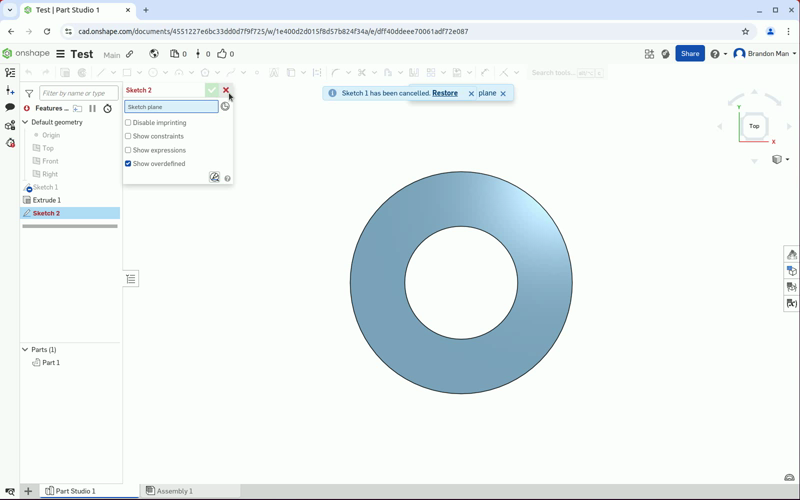
mouse_move(73, 150)
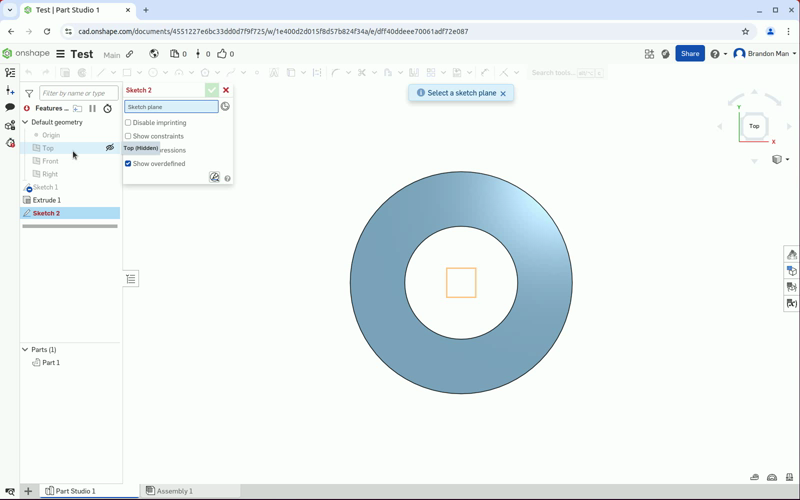
click(73, 150)
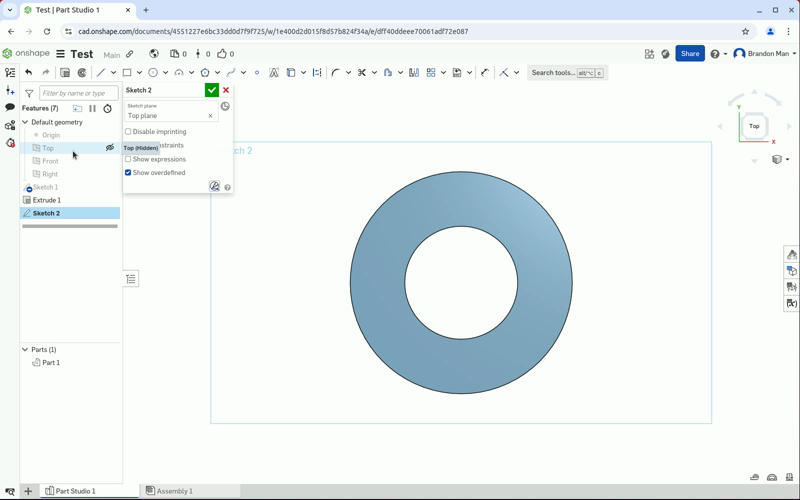
mouse_move(73, 352)
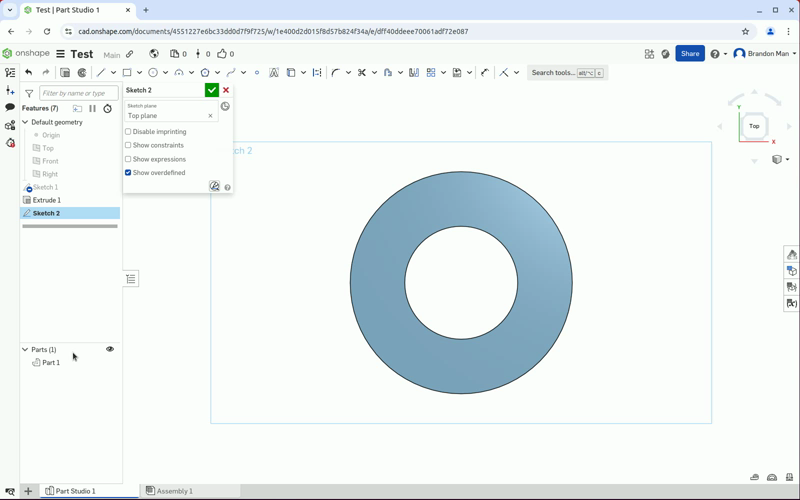
key(y)
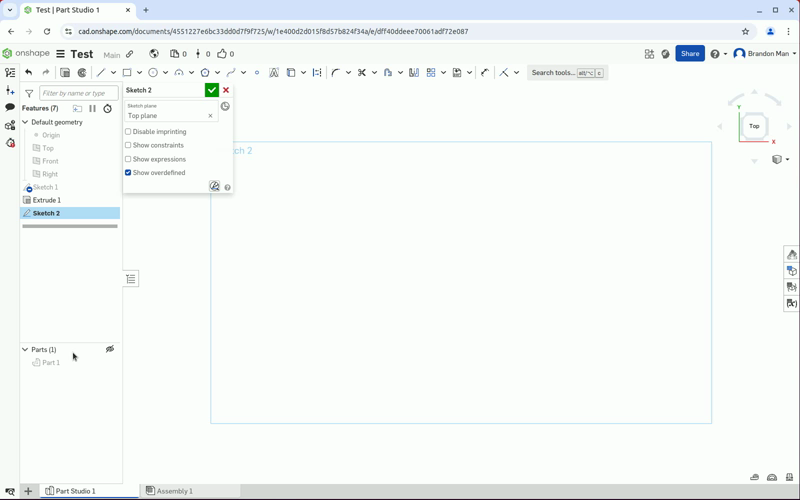
key(c)
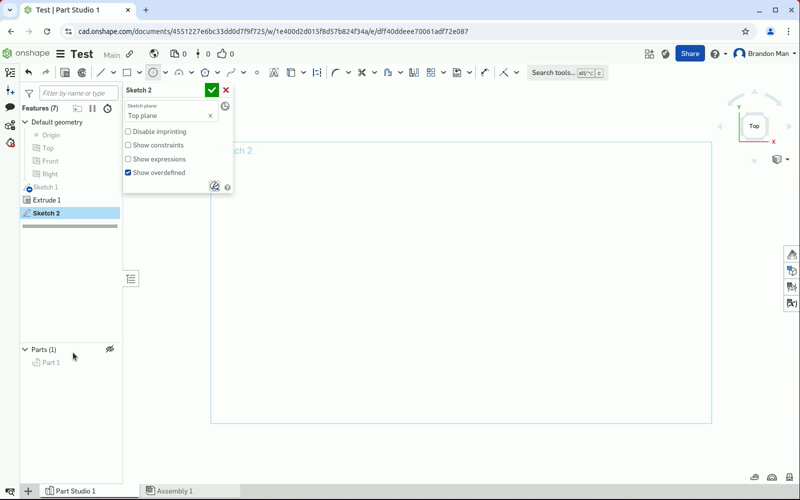
key_down(shift)
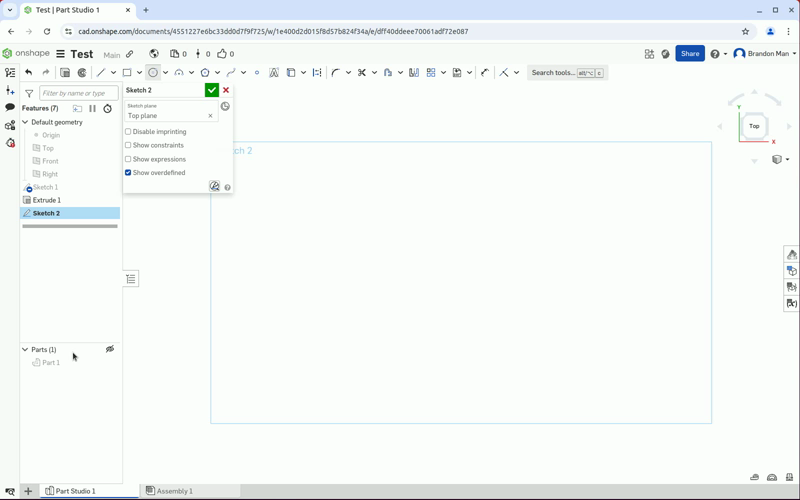
mouse_move(461, 282)
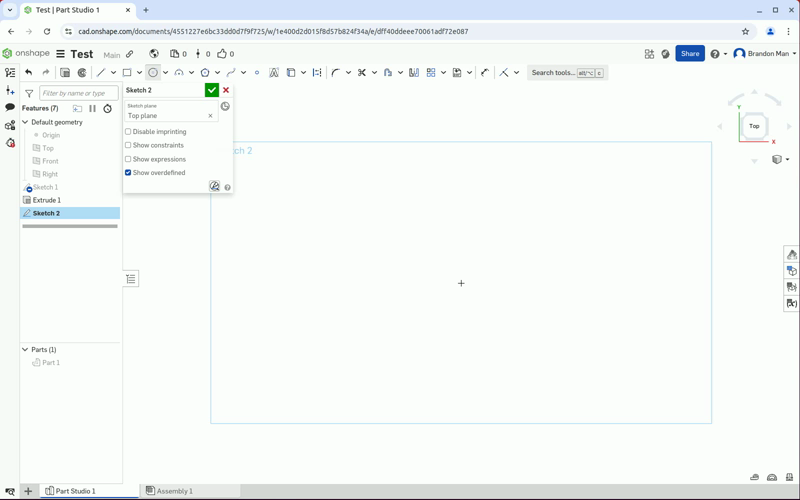
click(461, 282)
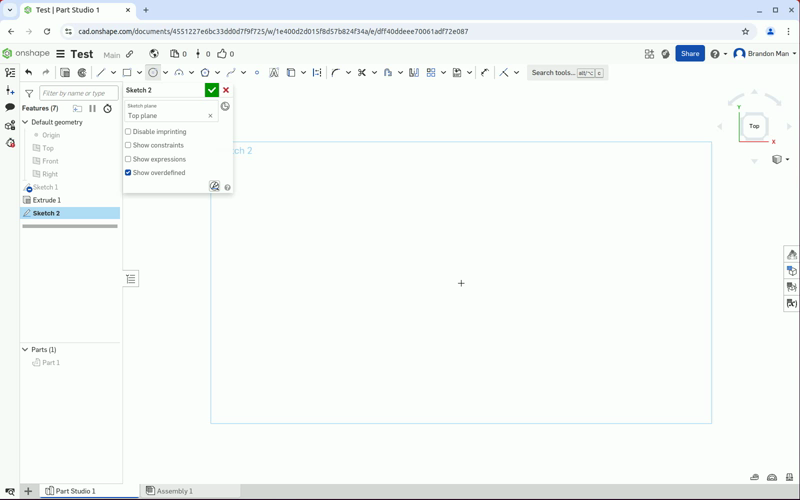
key_up(shift)
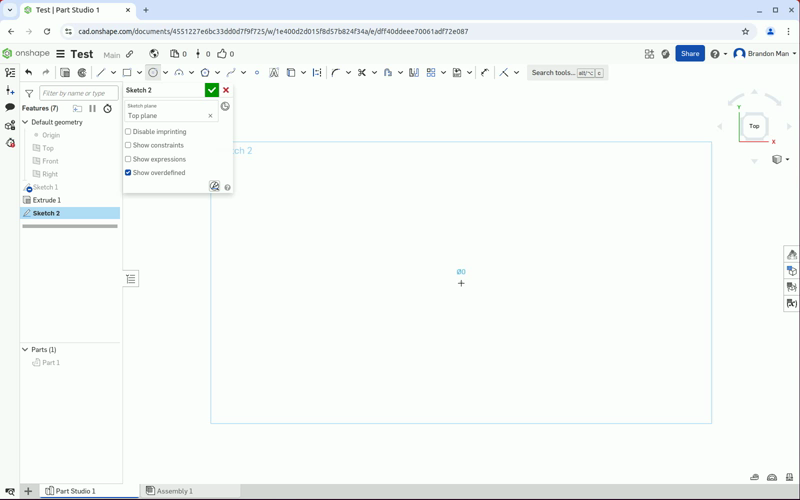
mouse_move(572, 282)
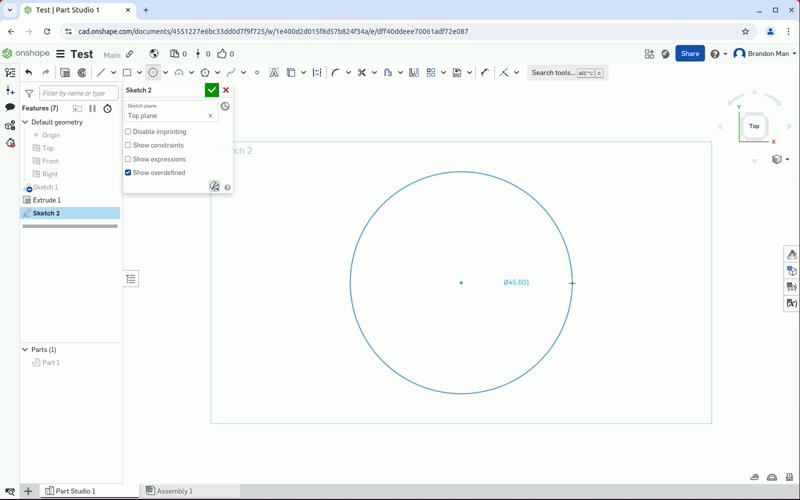
click(572, 282)
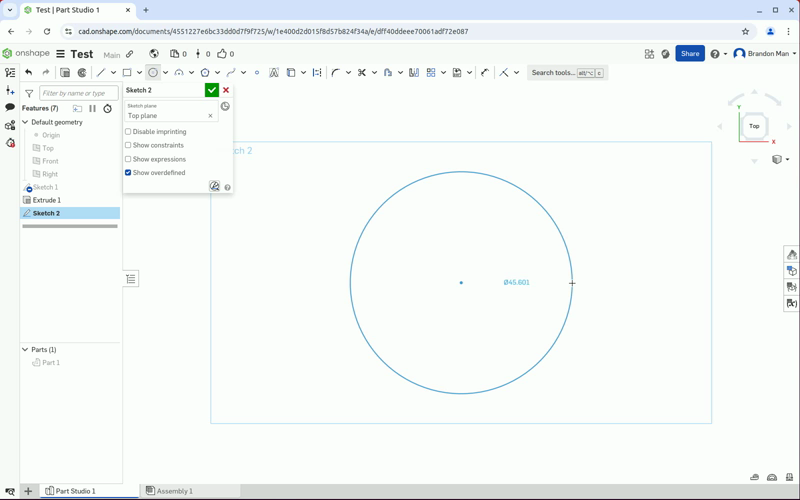
key(esc)
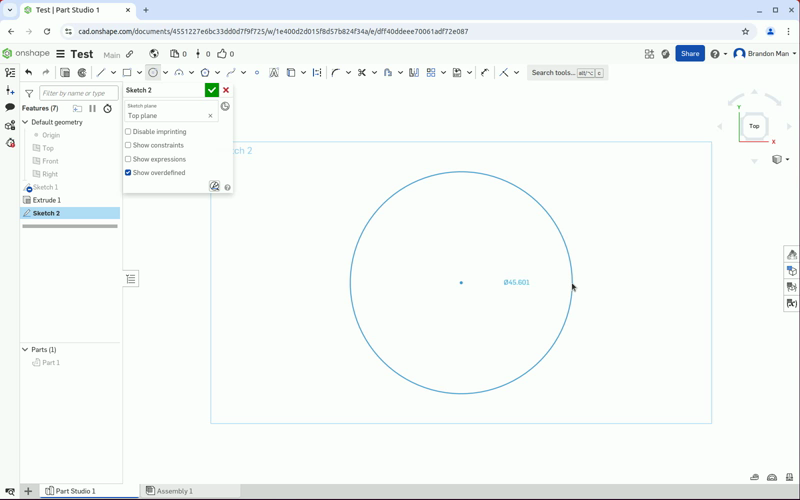
key(c)
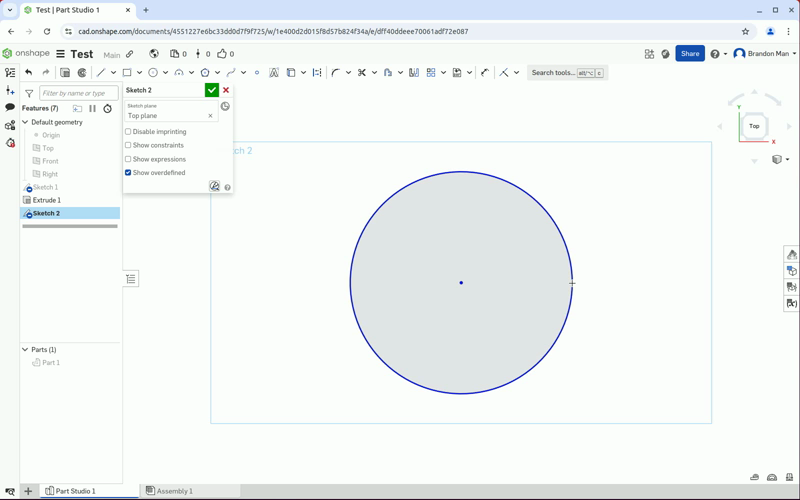
key_down(shift)
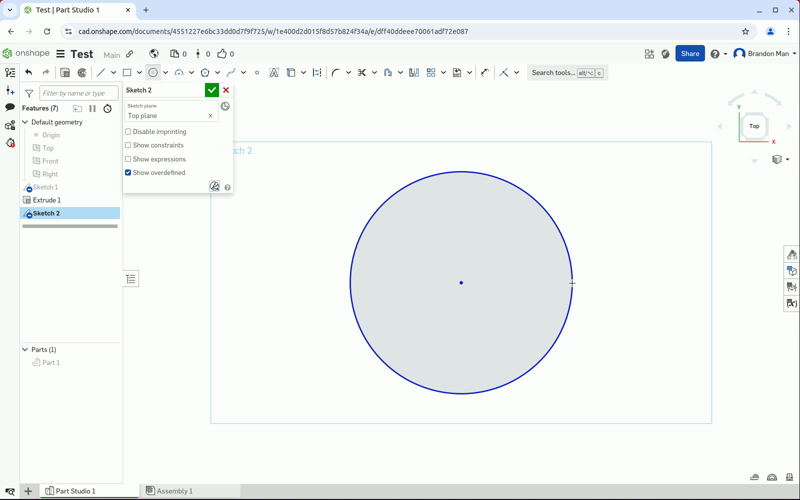
mouse_move(461, 282)
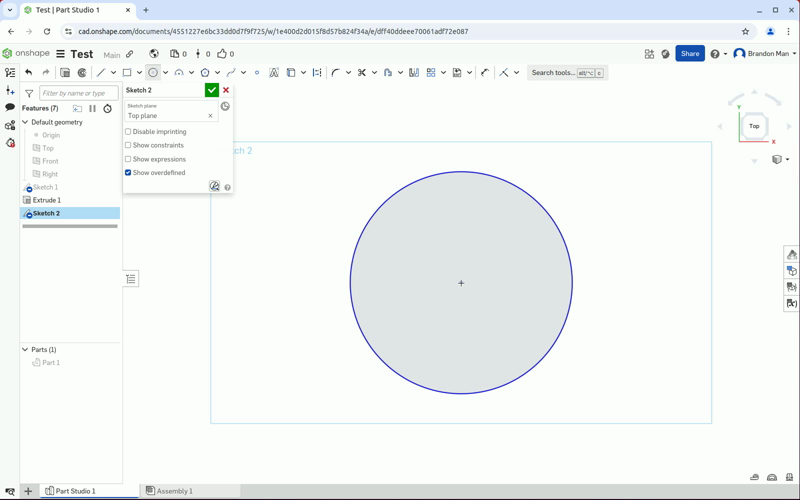
click(461, 282)
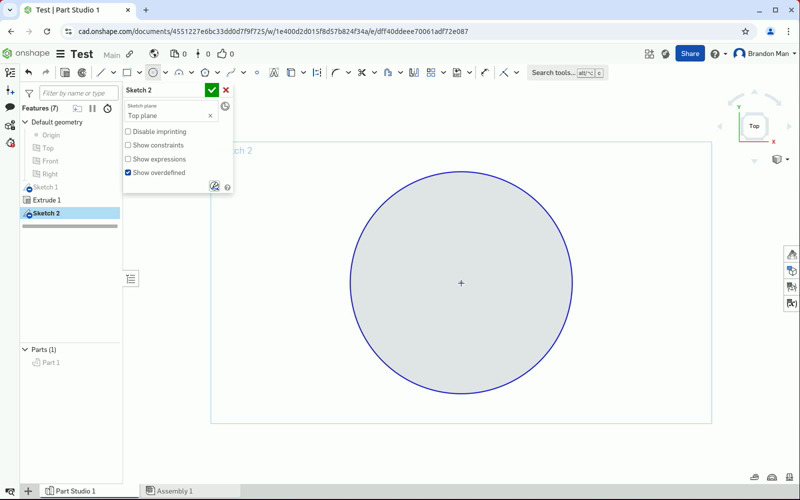
key_up(shift)
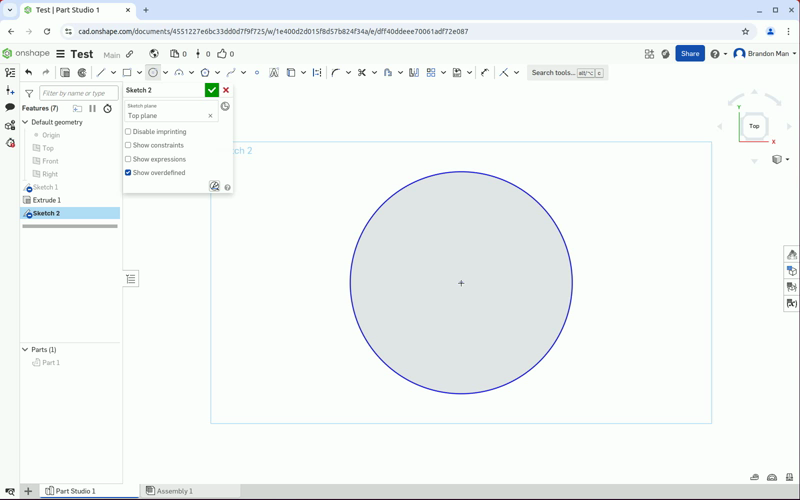
mouse_move(517, 282)
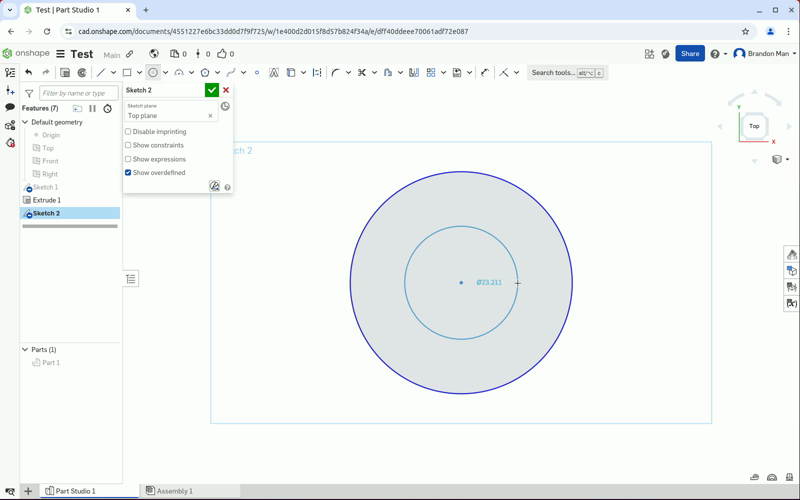
click(517, 282)
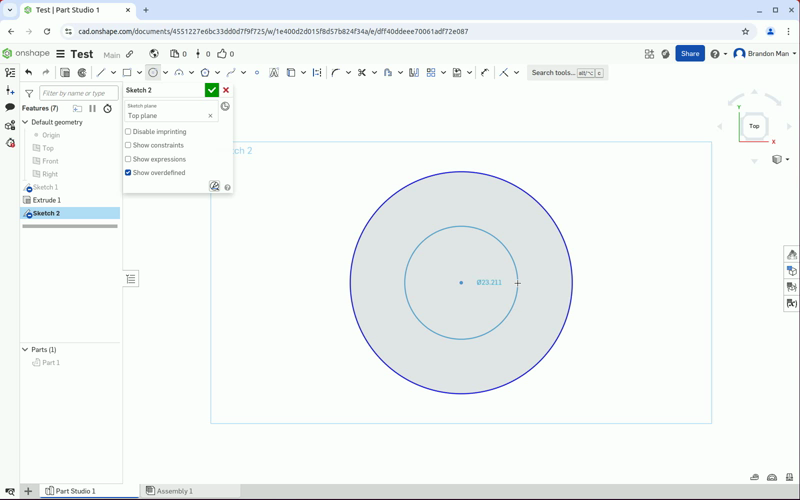
key(esc)
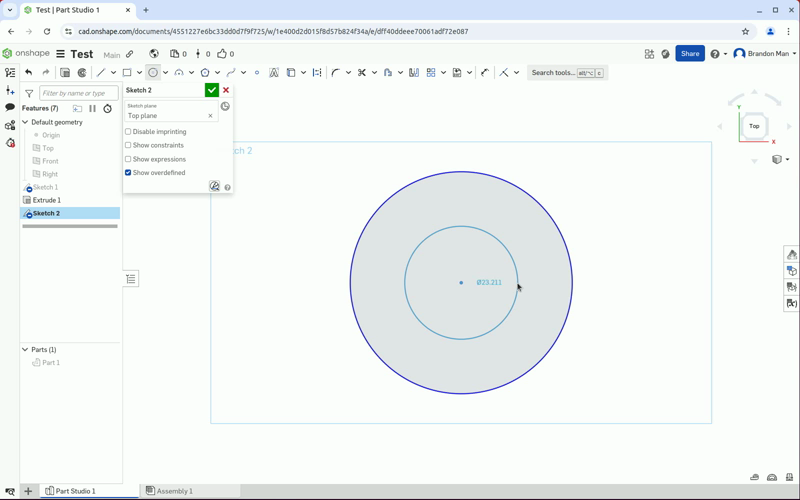
mouse_move(407, 219)
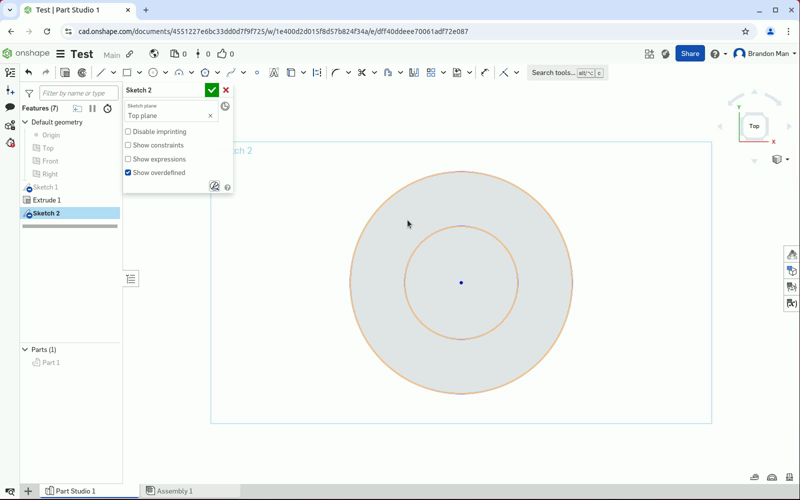
click(407, 219)
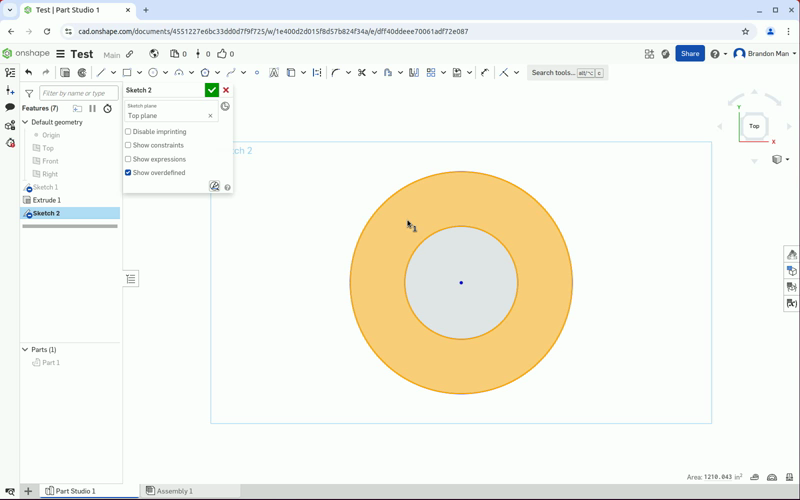
mouse_move(73, 352)
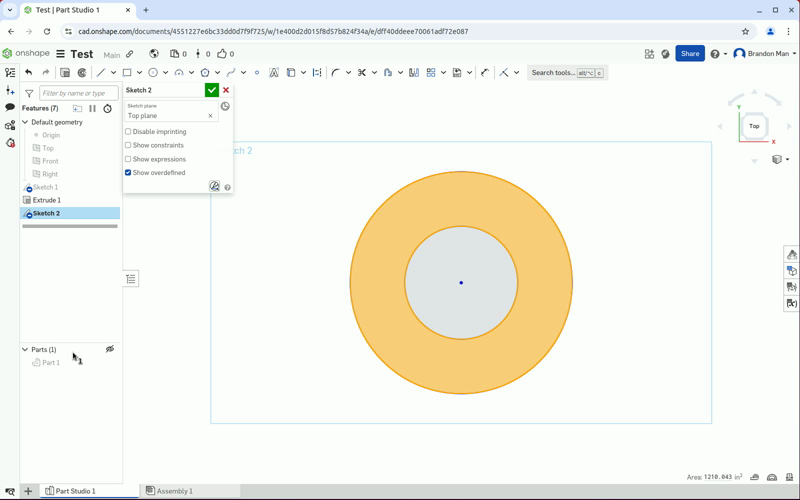
key(shift+y)
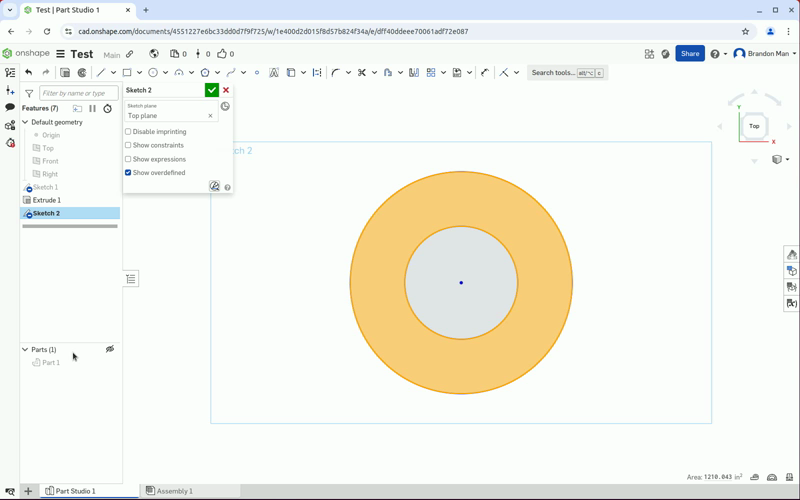
key(shift+e)
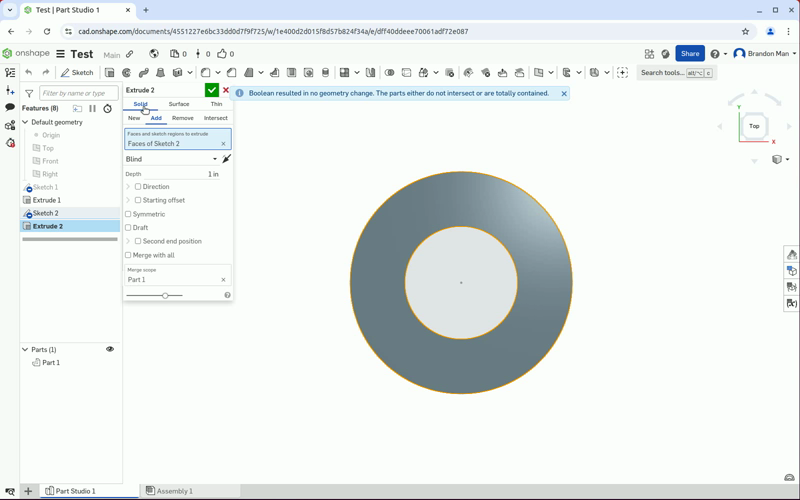
mouse_move(143, 106)
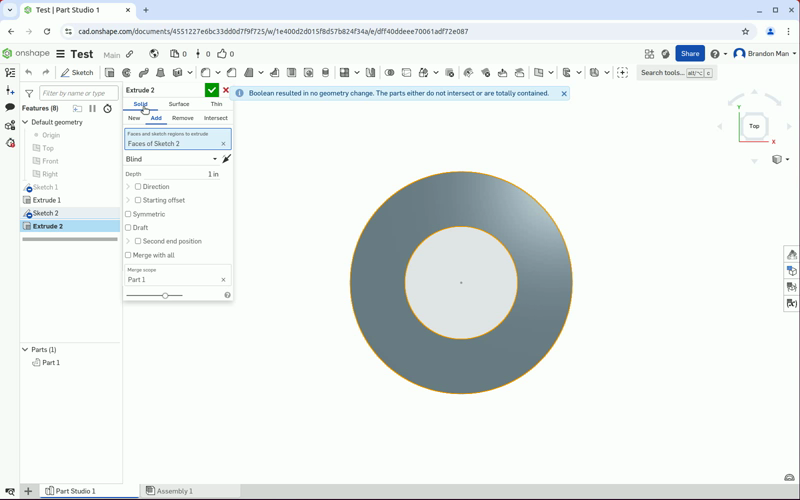
click(143, 106)
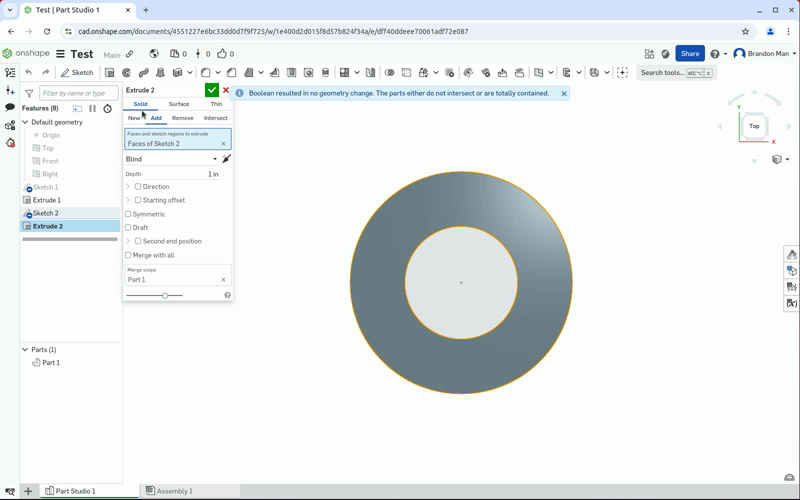
mouse_move(137, 120)
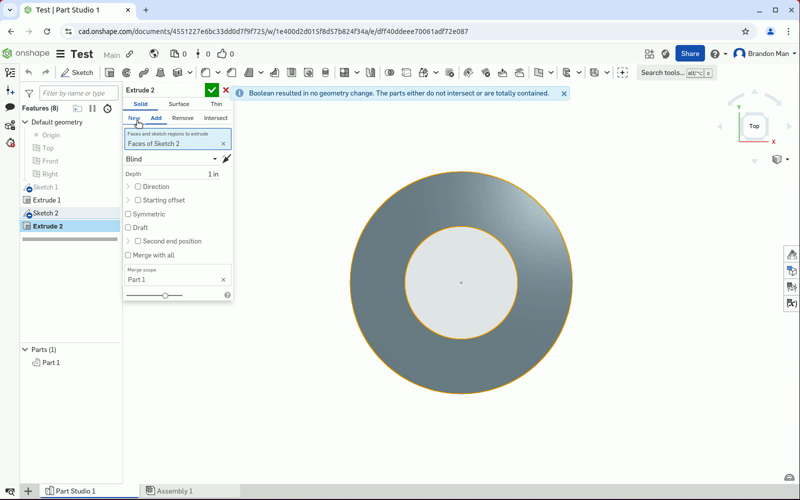
click(137, 120)
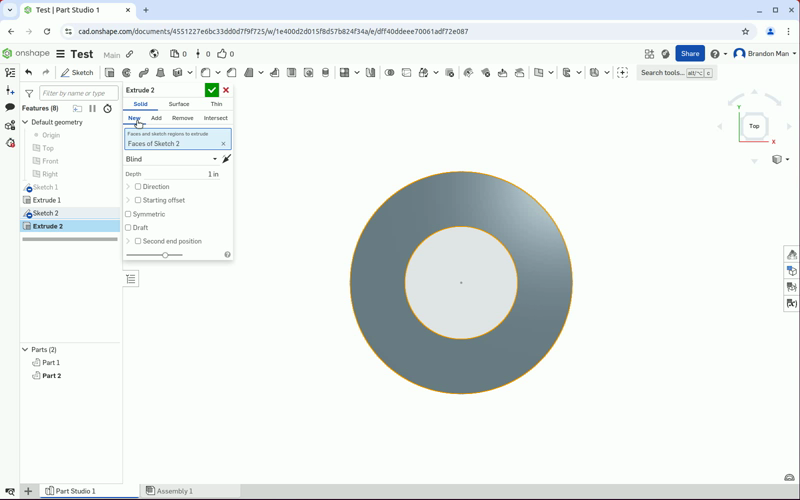
key(tab, 4)
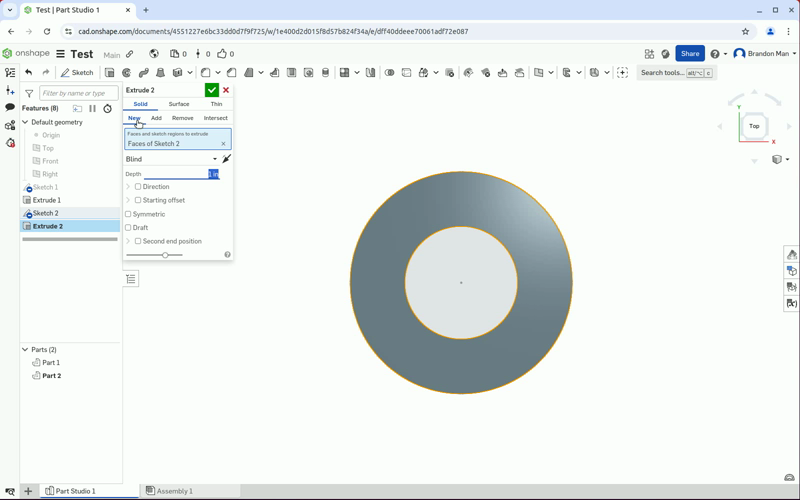
text(3.851)
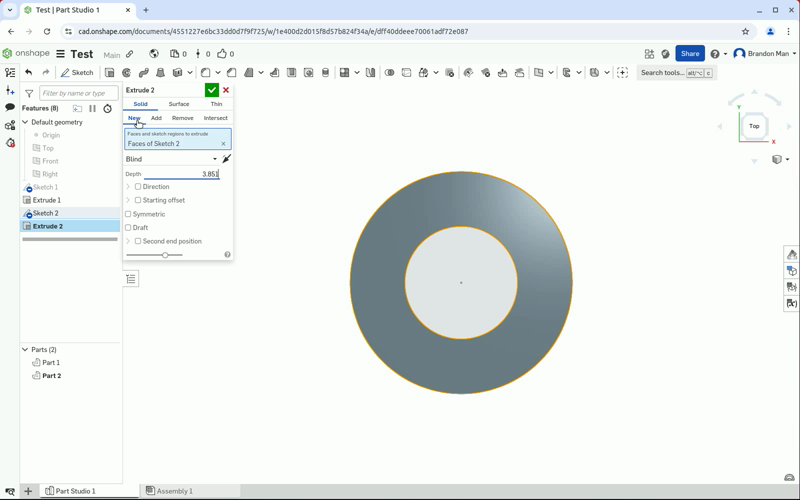
key(enter)
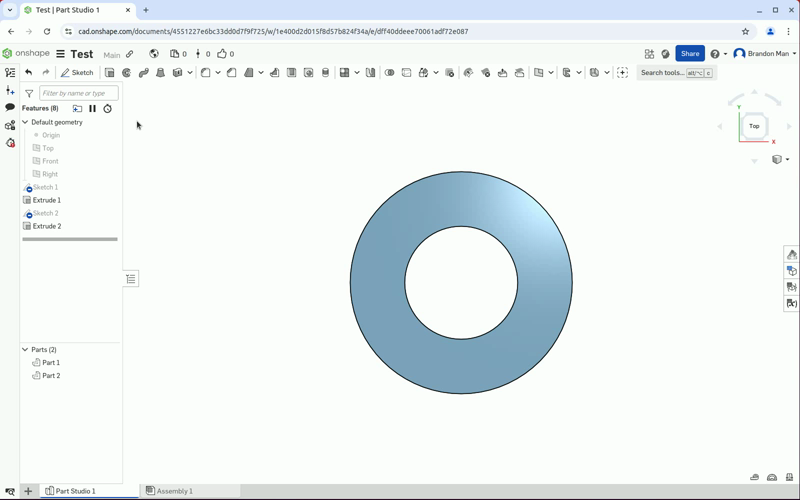
key(shift+h)
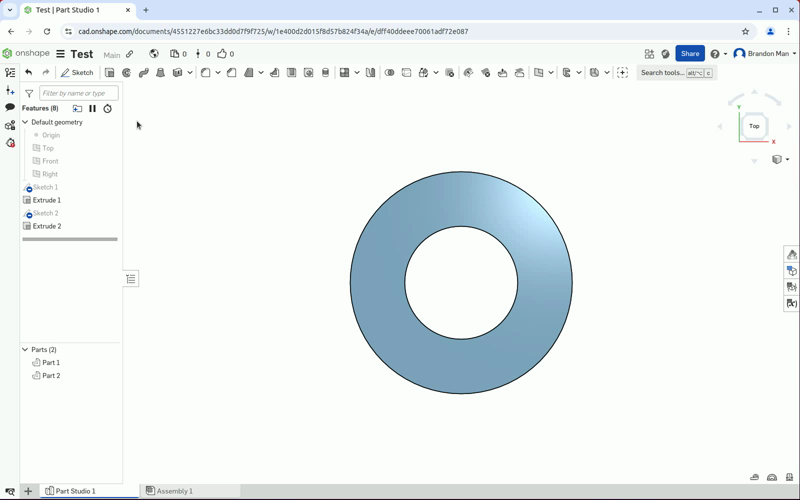
key(shift+h)
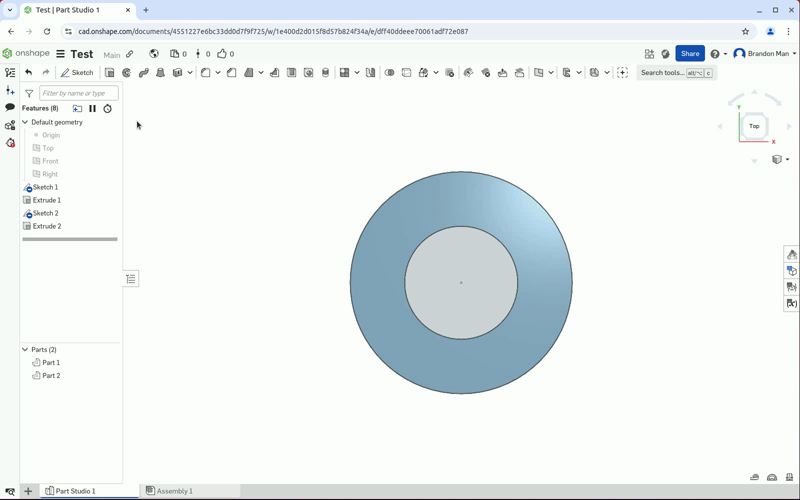
key(shift+7)
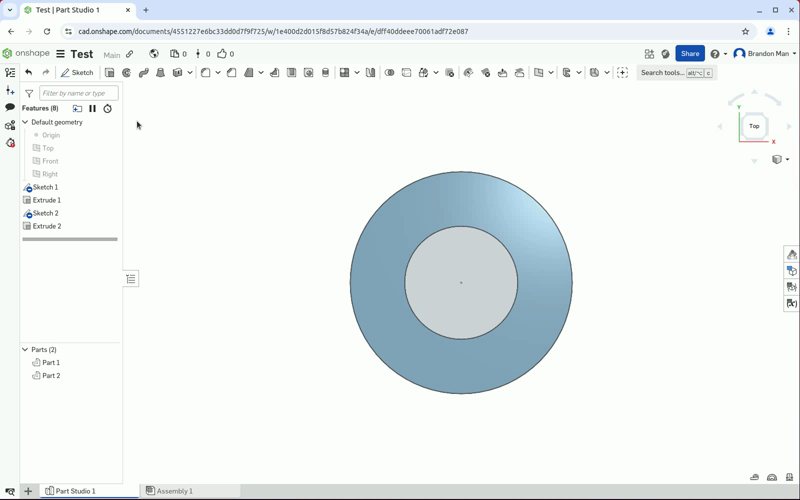
key(up, 3)
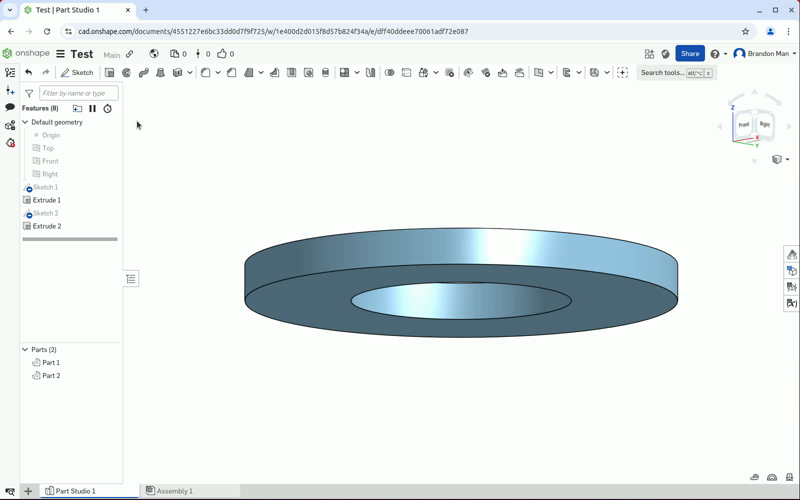
key(left, 3)
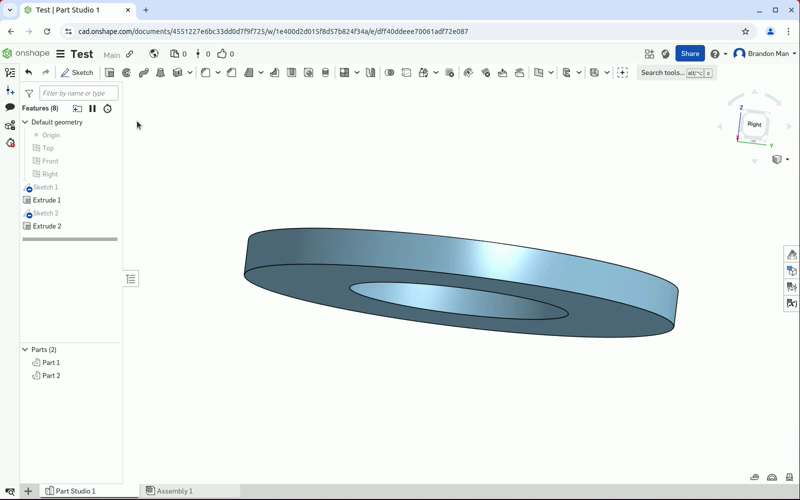
key(right, 3)
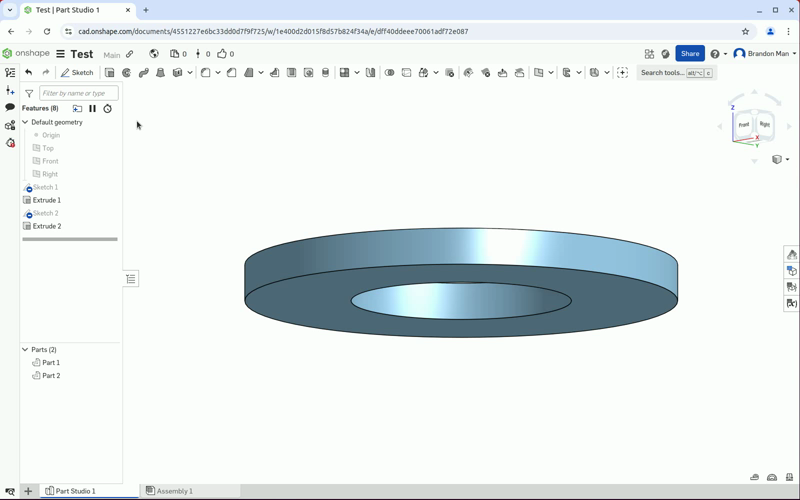
key(down, 3)
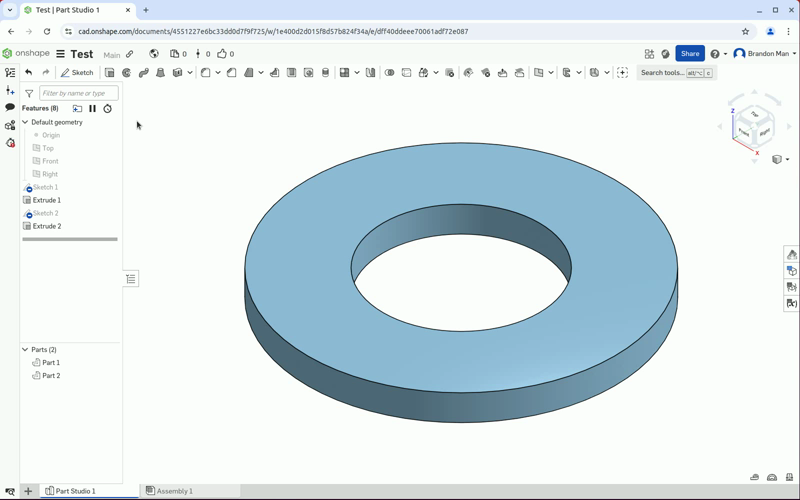
mouse_move(73, 189)
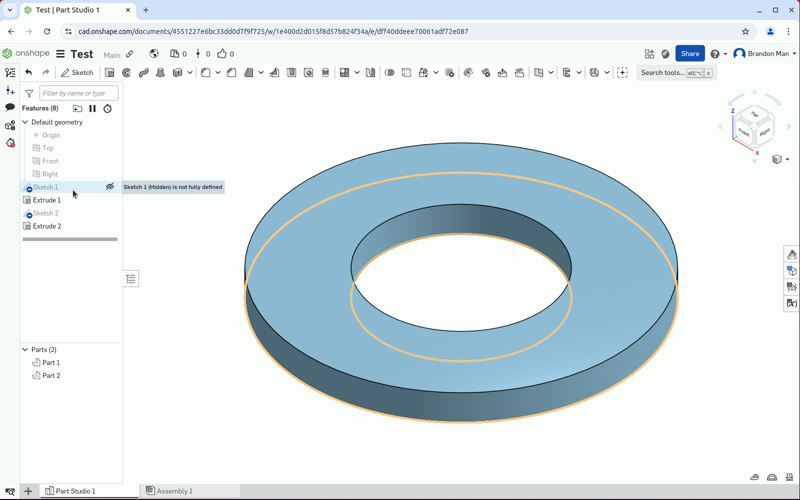
click(73, 189)